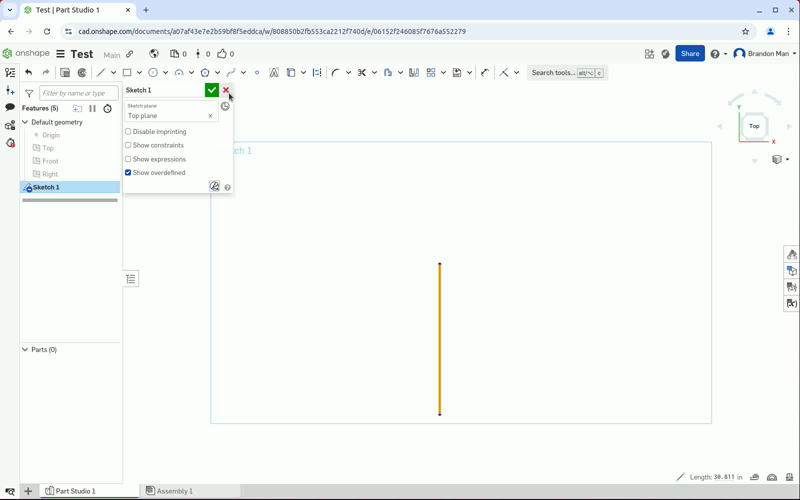
key(shift+h)
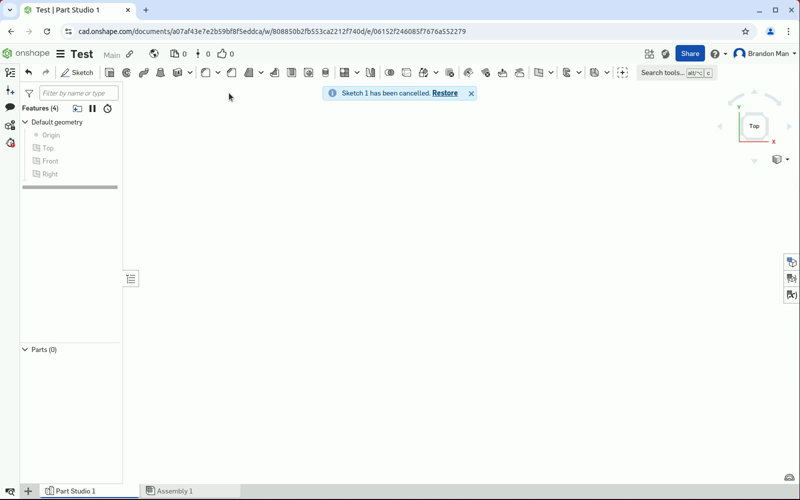
mouse_move(73, 352)
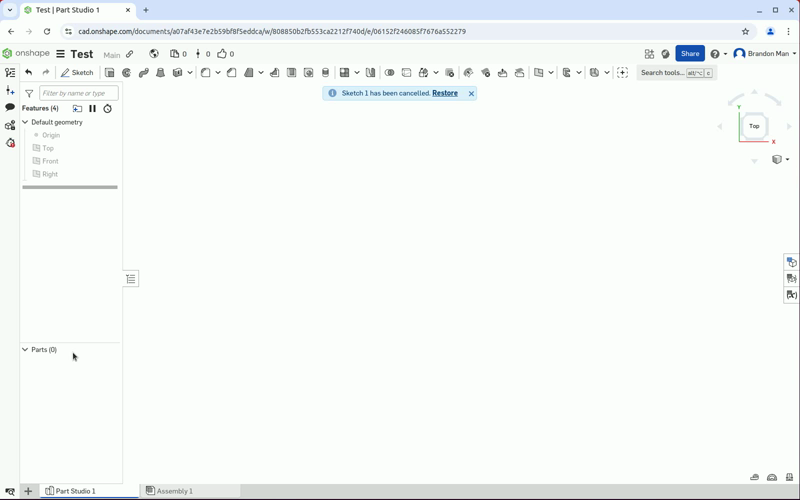
key(y)
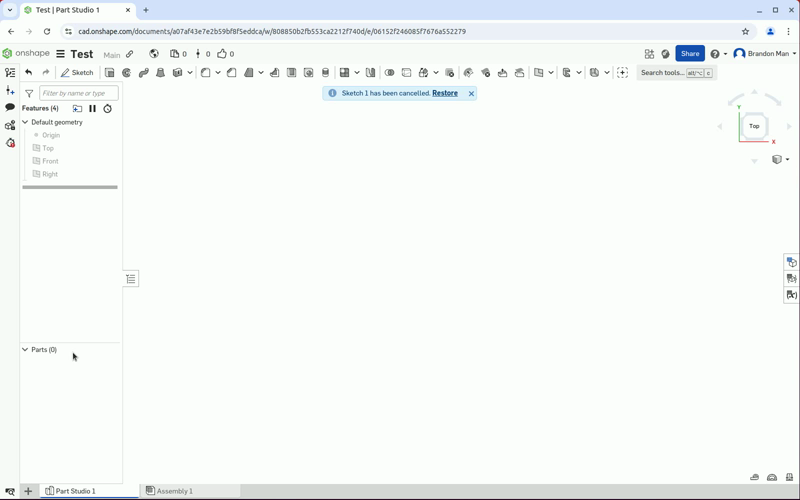
key(shift+p)
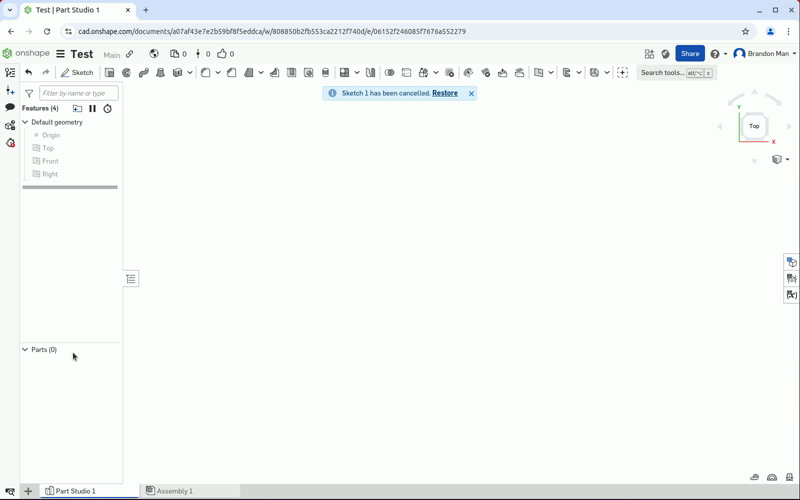
key(space)
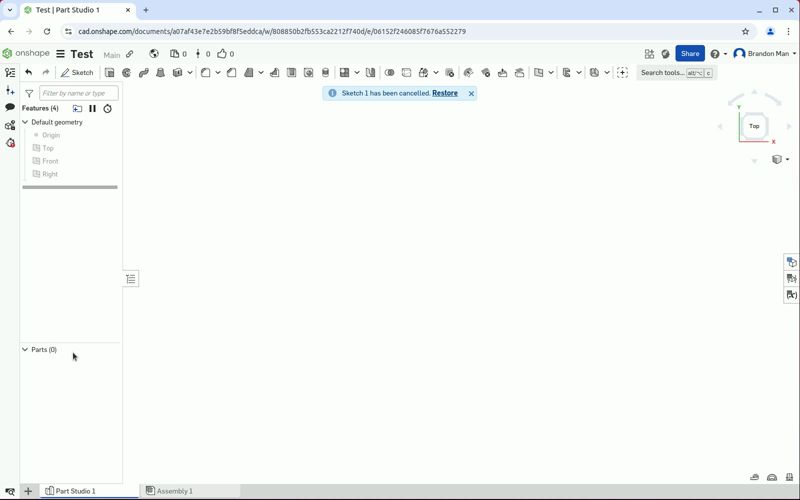
key_down(shift)
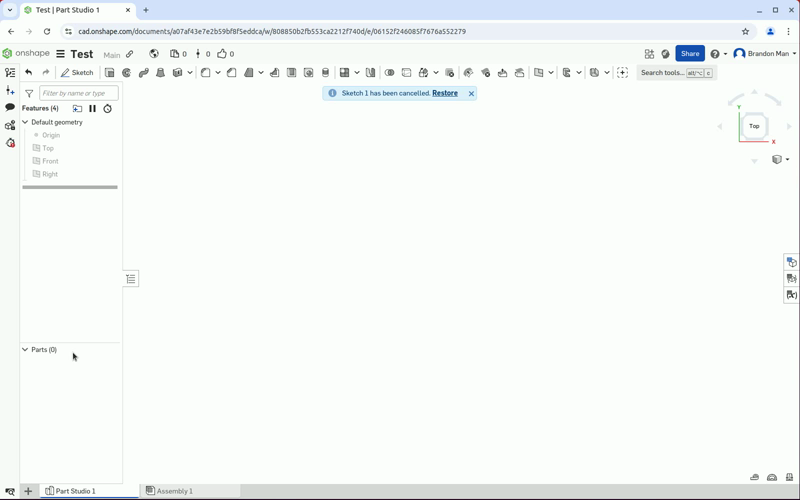
key(up)
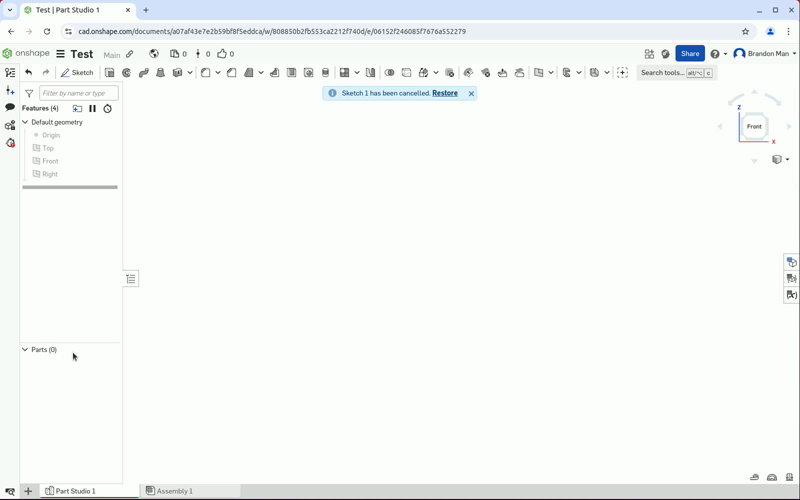
key_up(shift)
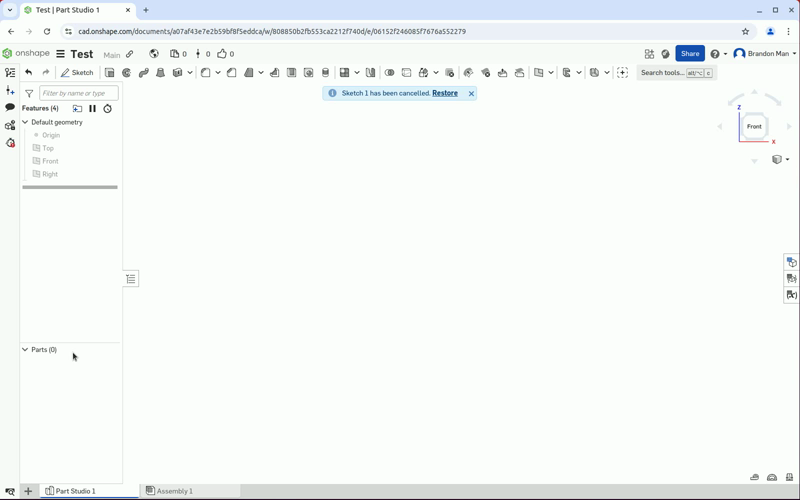
mouse_move(73, 352)
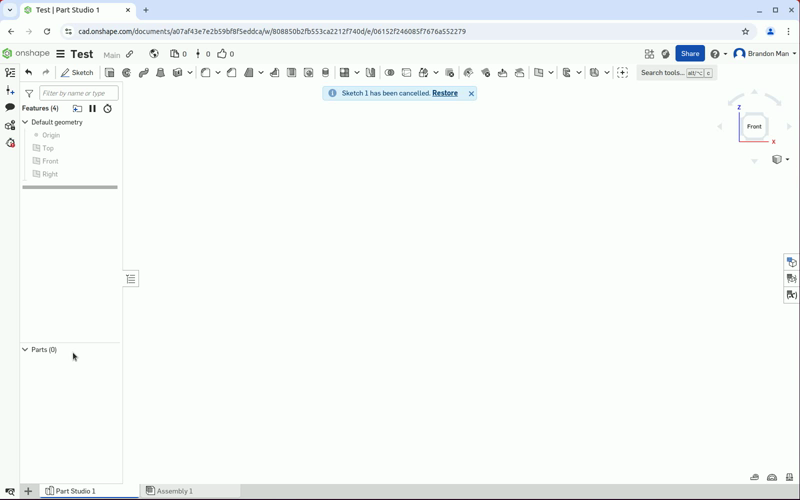
key(shift+y)
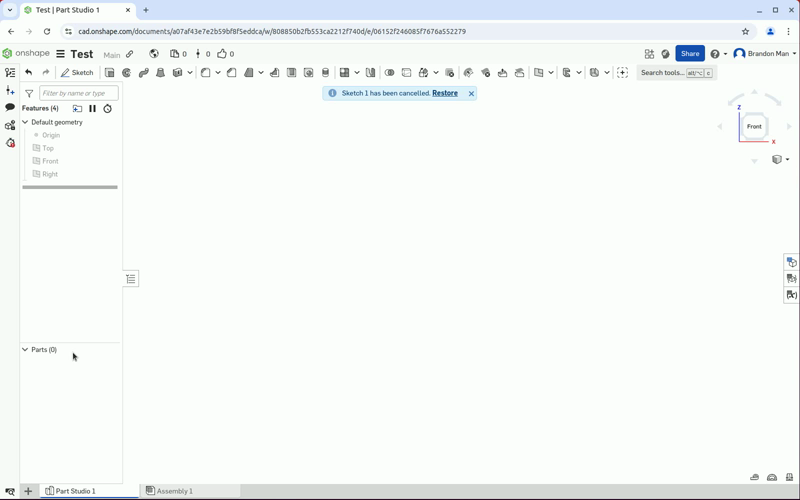
key(shift+s)
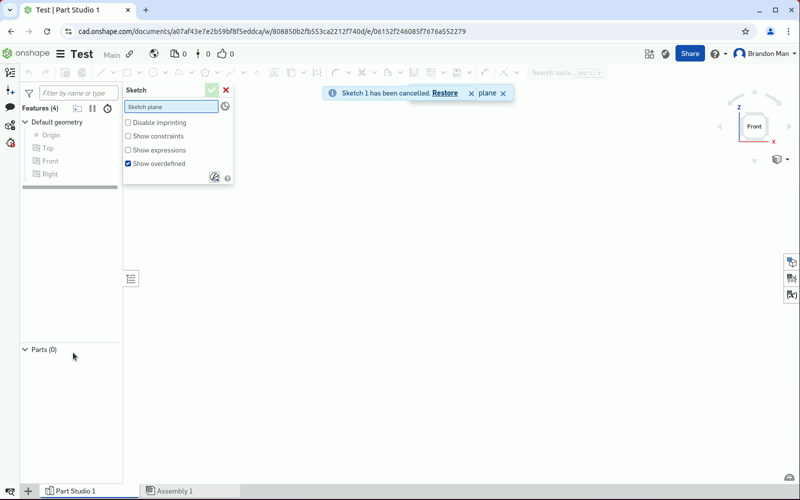
mouse_move(73, 163)
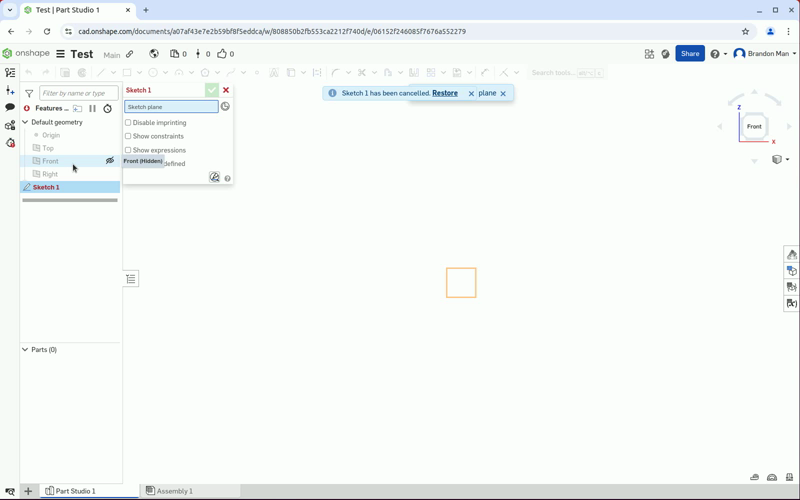
click(73, 163)
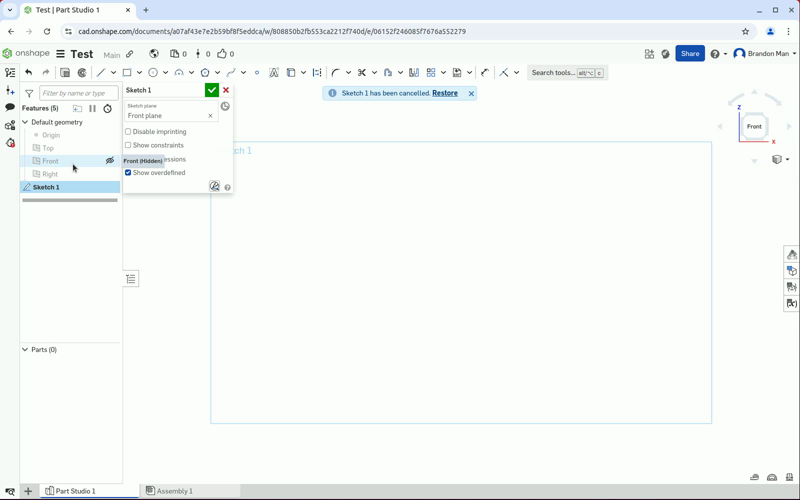
mouse_move(73, 352)
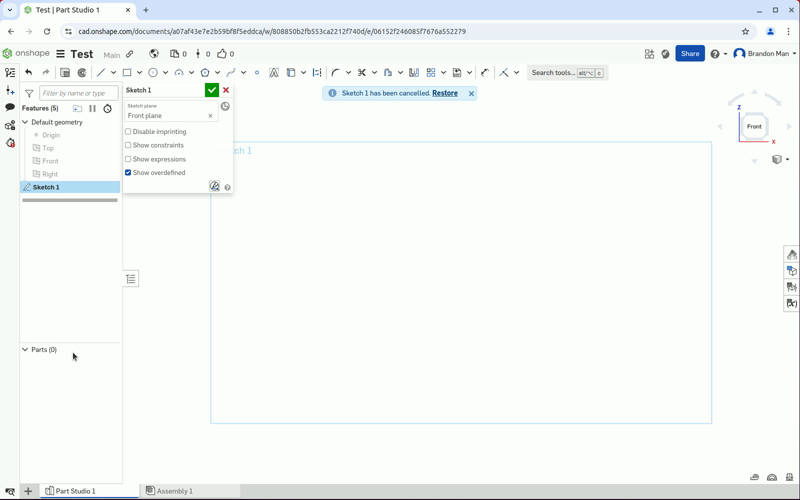
key(y)
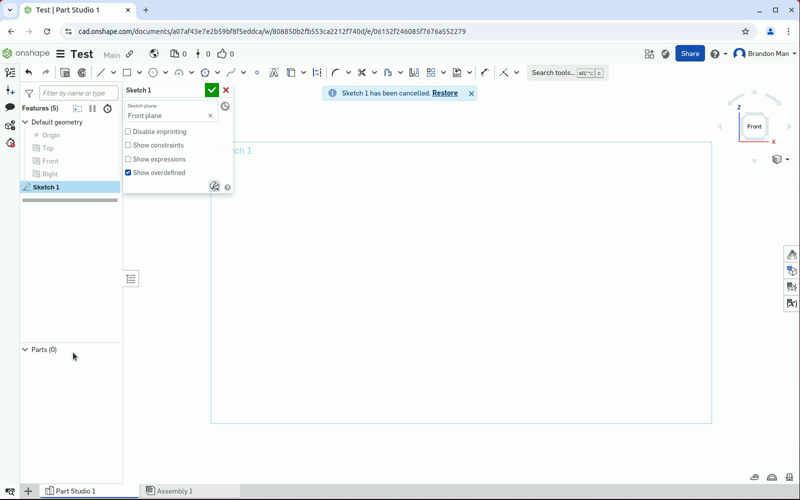
key(c)
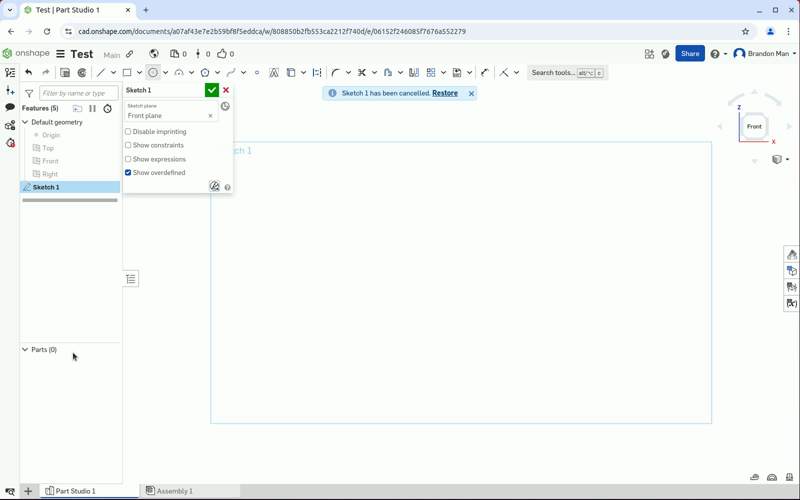
key_down(shift)
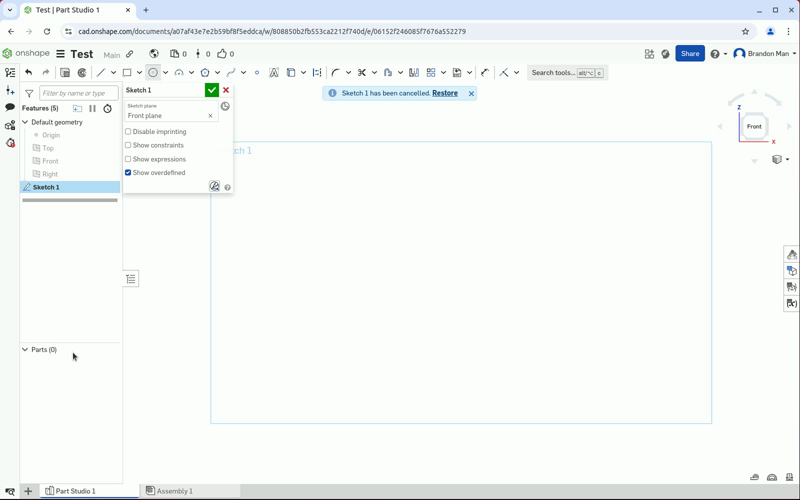
mouse_move(461, 282)
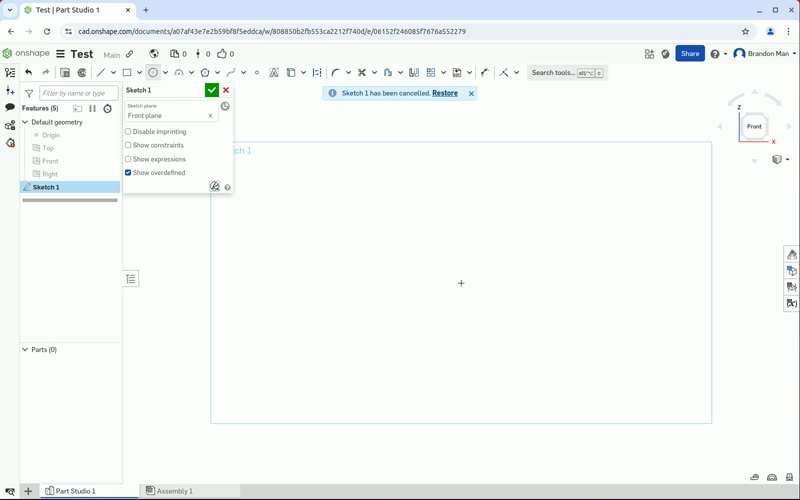
click(461, 282)
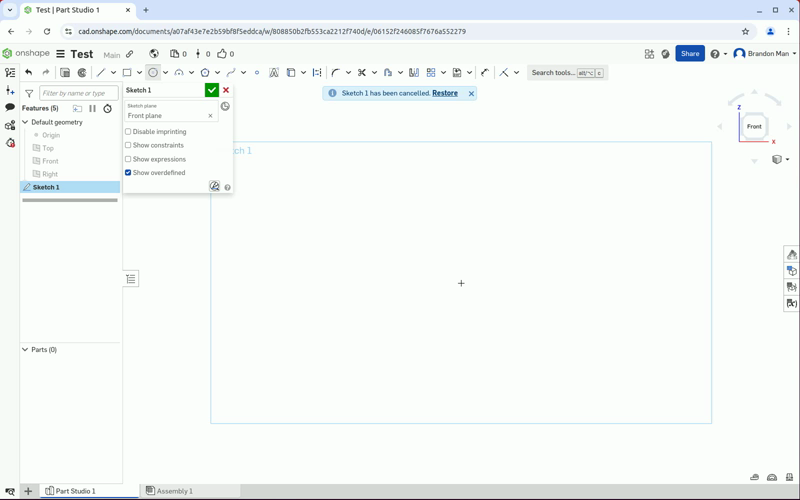
key_up(shift)
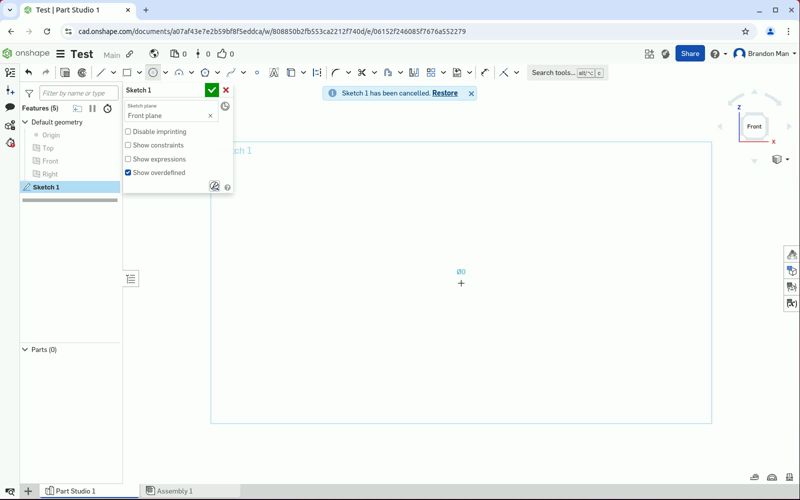
mouse_move(574, 282)
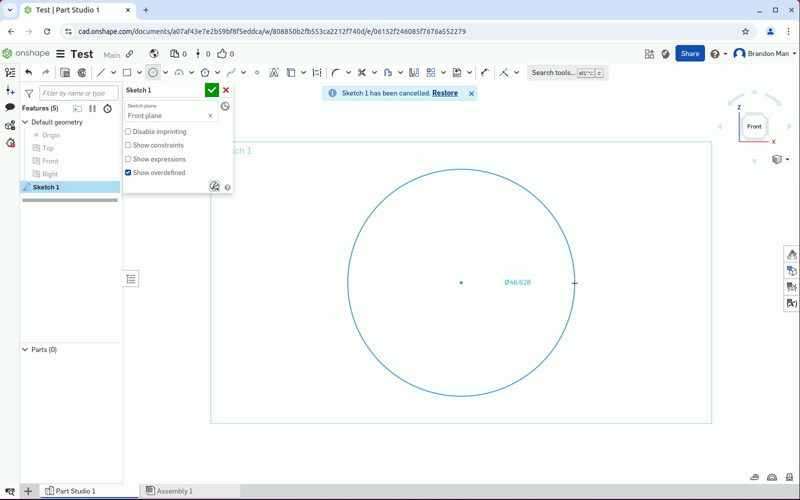
click(574, 282)
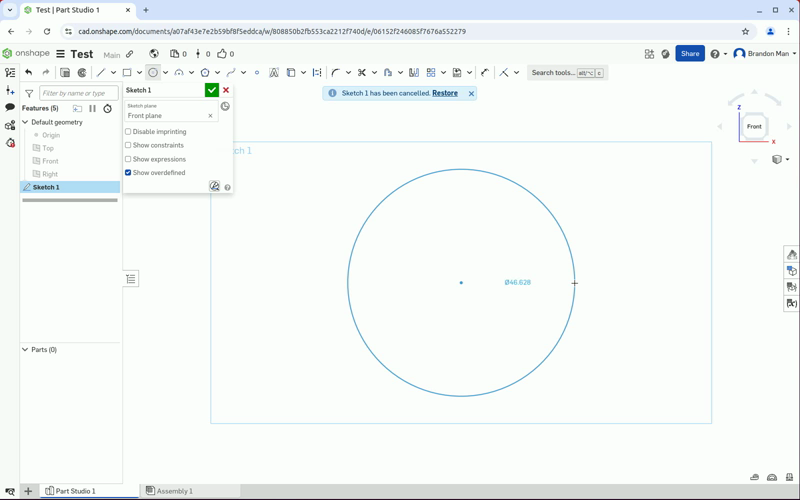
key(esc)
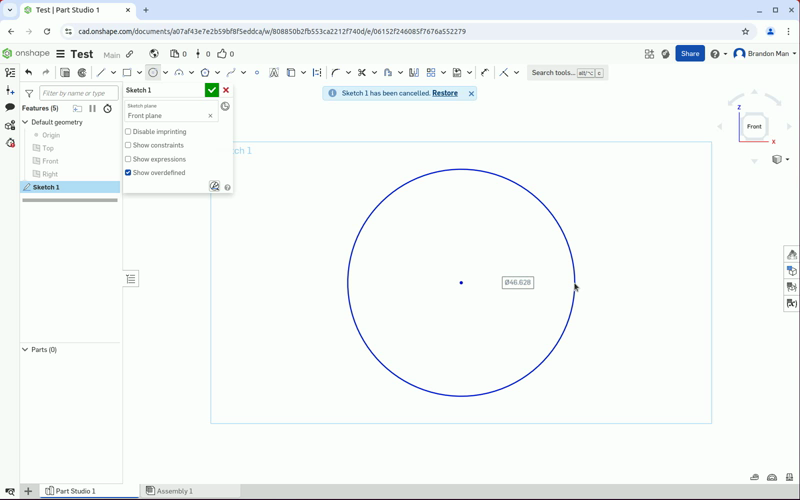
mouse_move(536, 279)
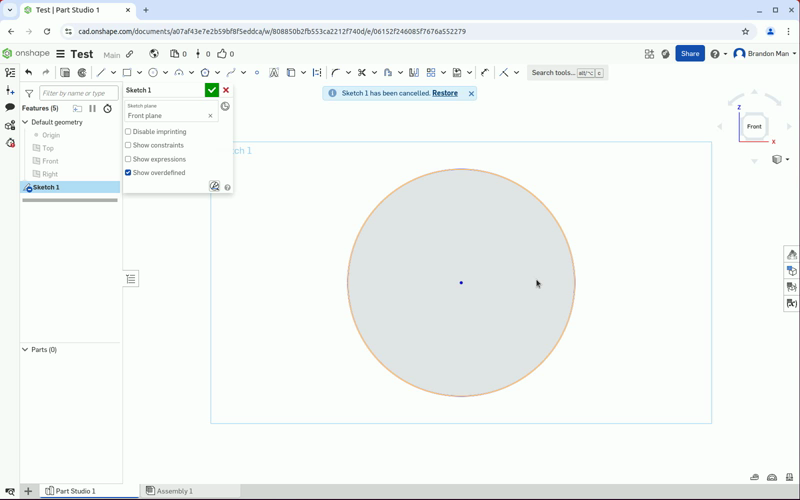
click(536, 279)
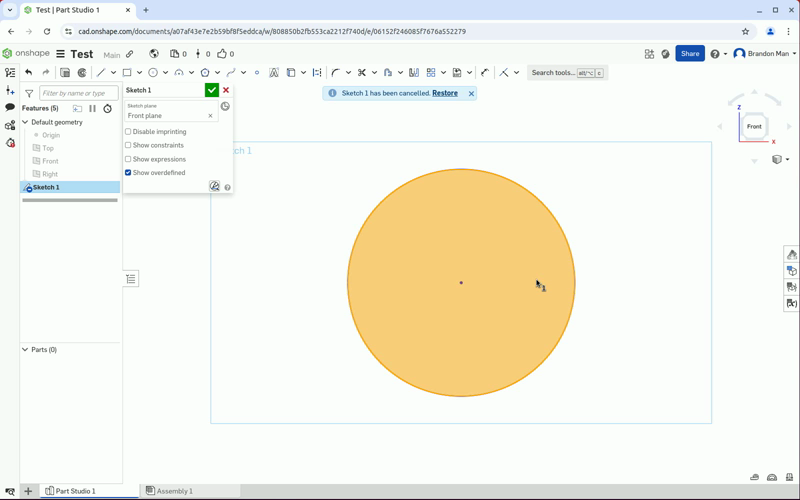
mouse_move(73, 352)
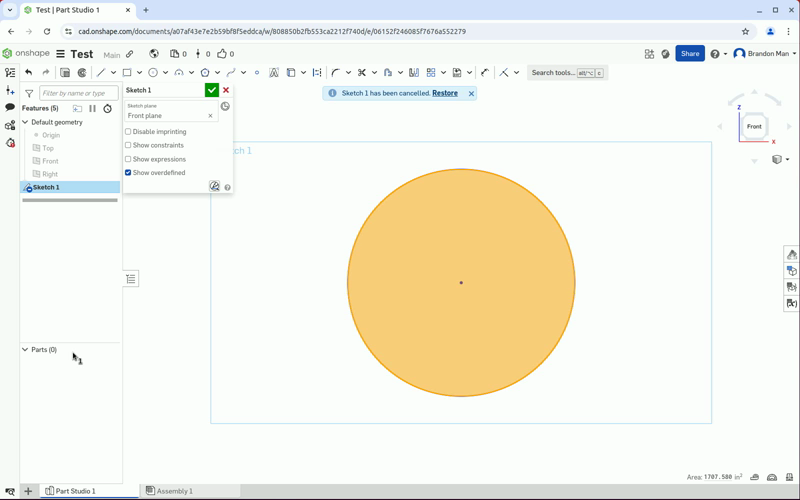
key(shift+y)
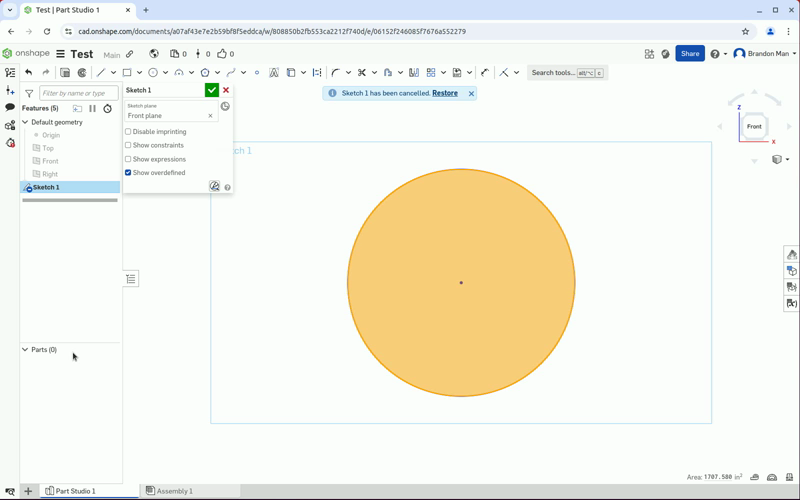
key(shift+e)
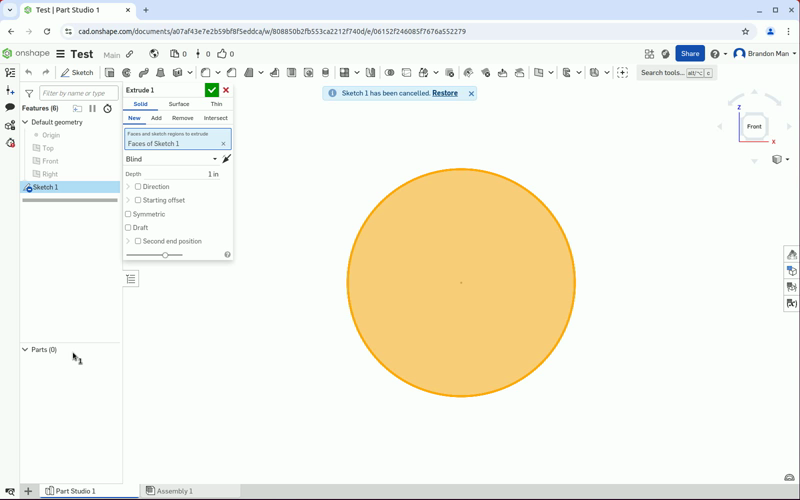
mouse_move(143, 106)
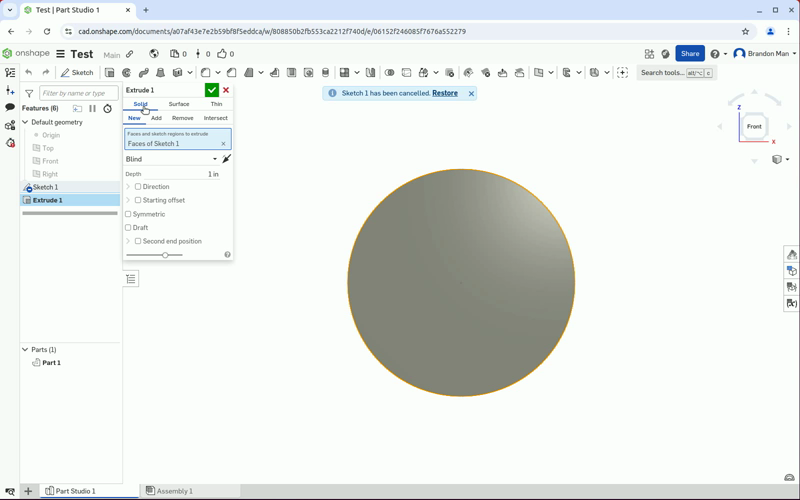
click(143, 106)
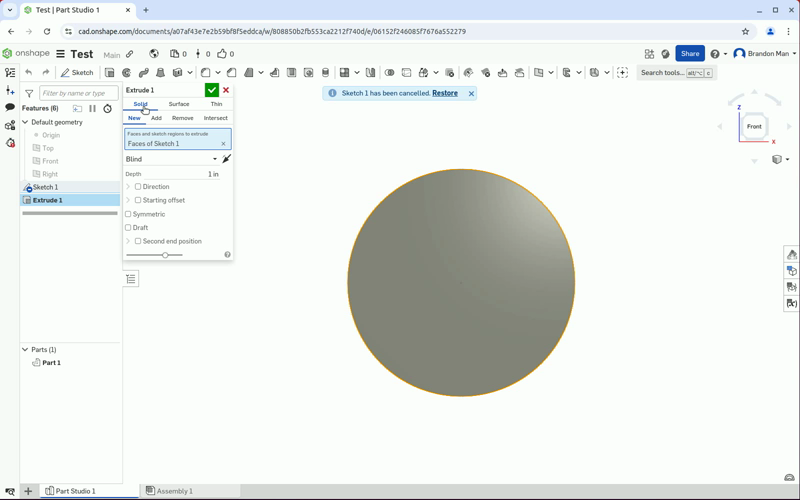
mouse_move(137, 120)
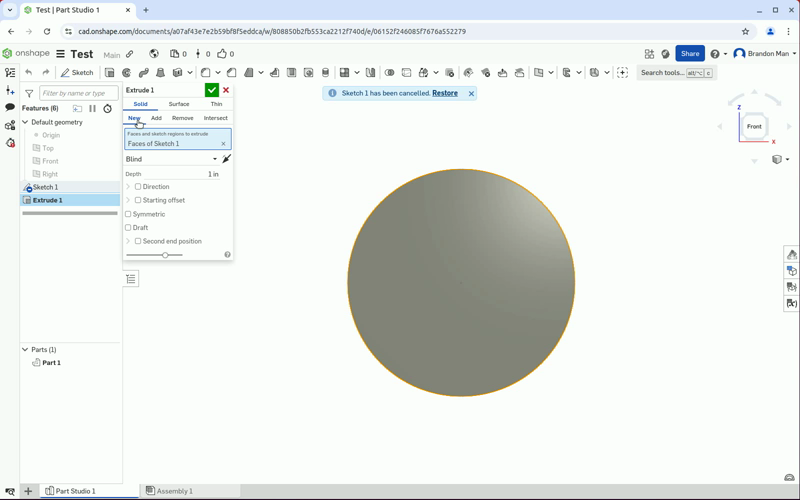
click(137, 120)
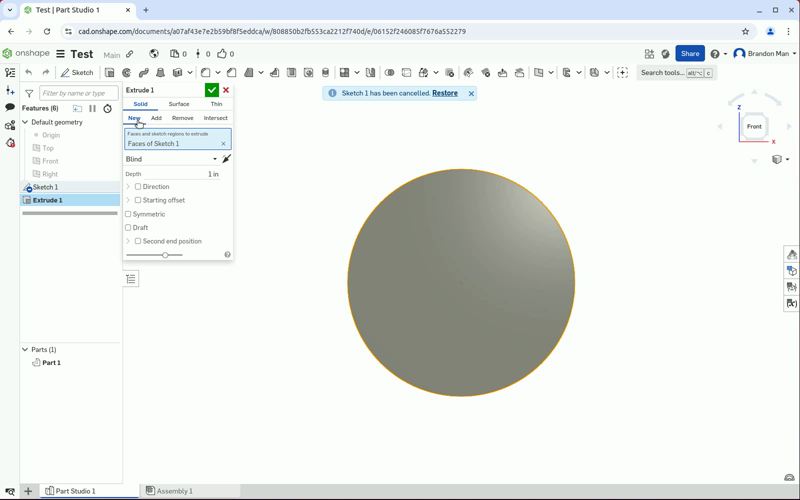
key(tab, 4)
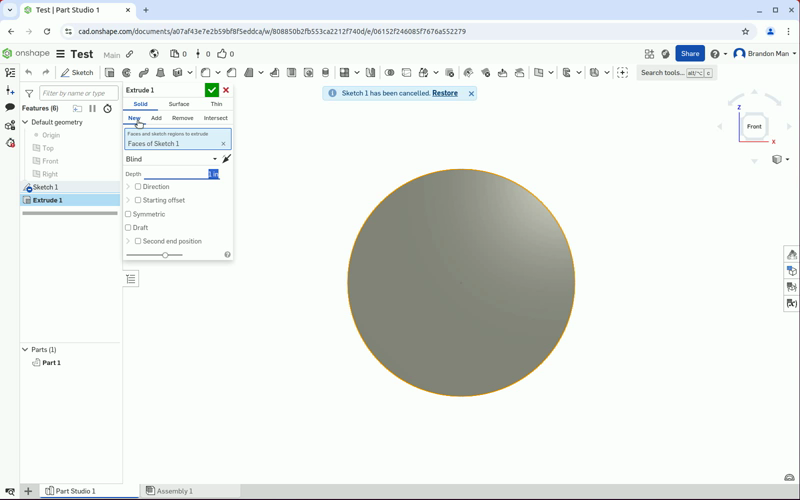
text(11.795)
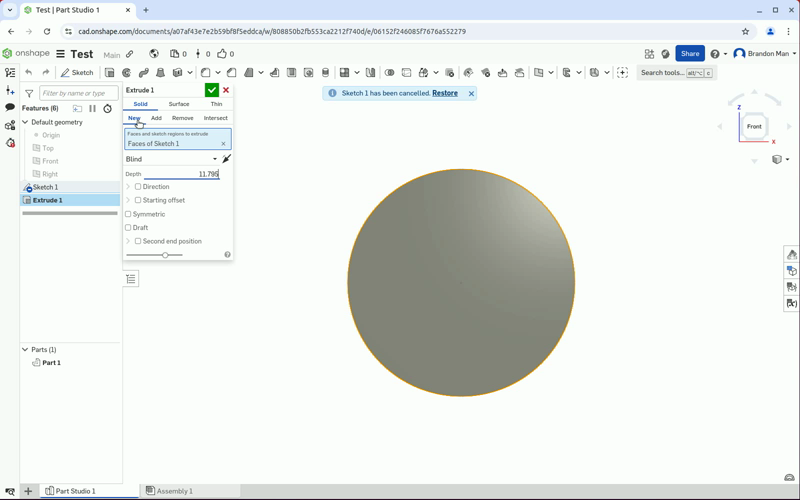
key(enter)
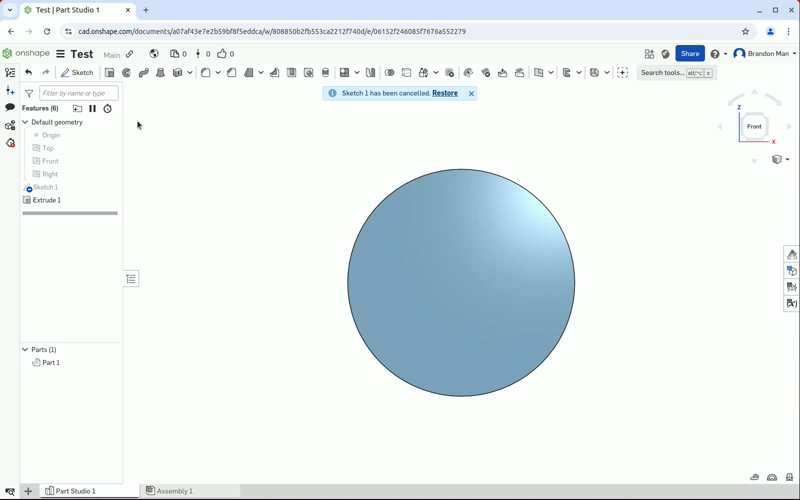
key(shift+h)
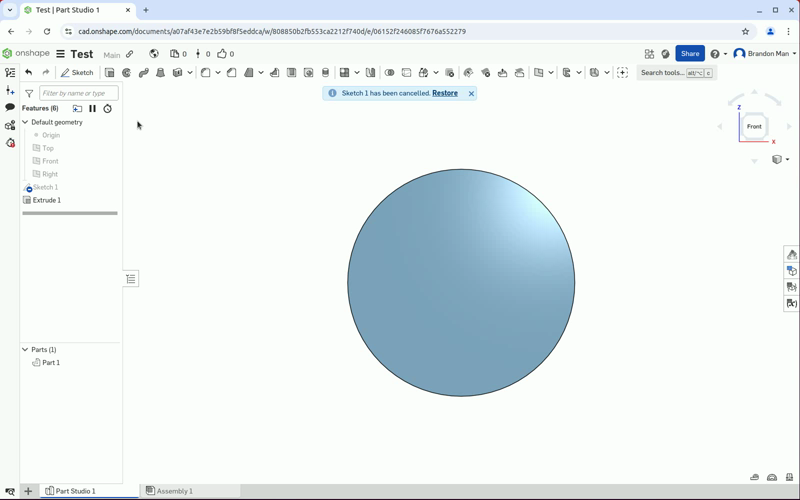
key(shift+h)
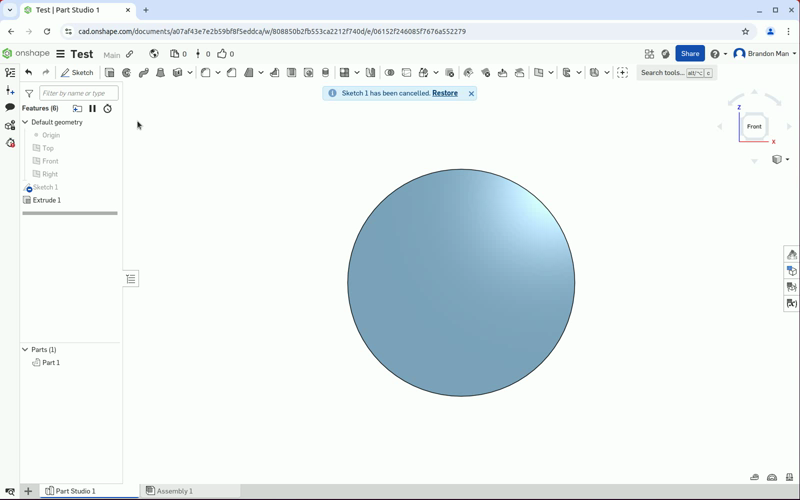
mouse_move(73, 189)
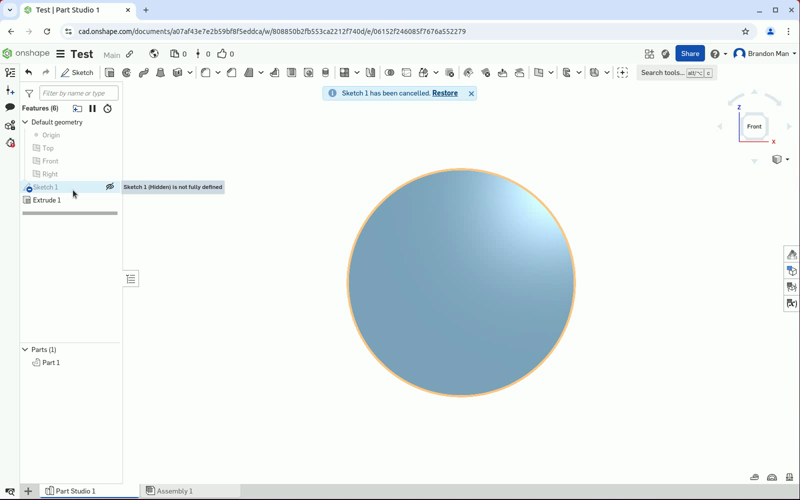
click(73, 189)
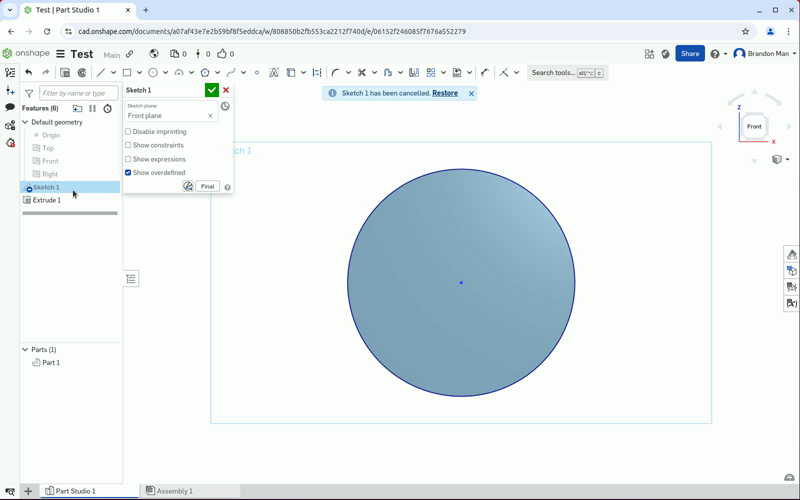
mouse_move(229, 92)
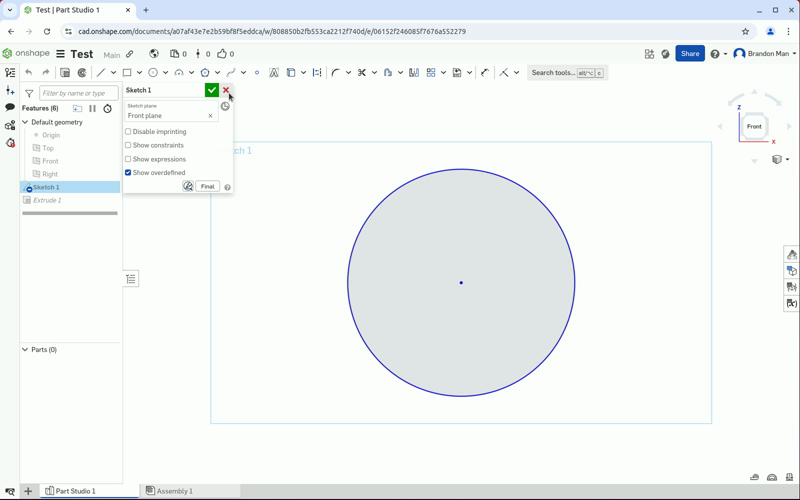
click(229, 92)
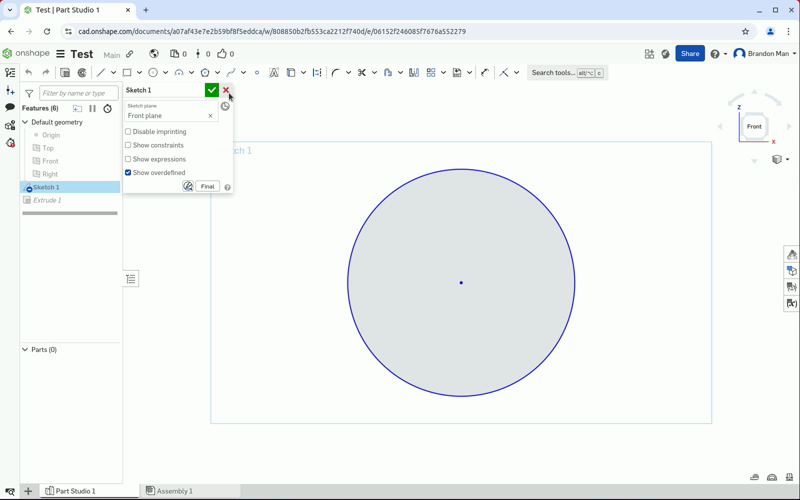
key(shift+s)
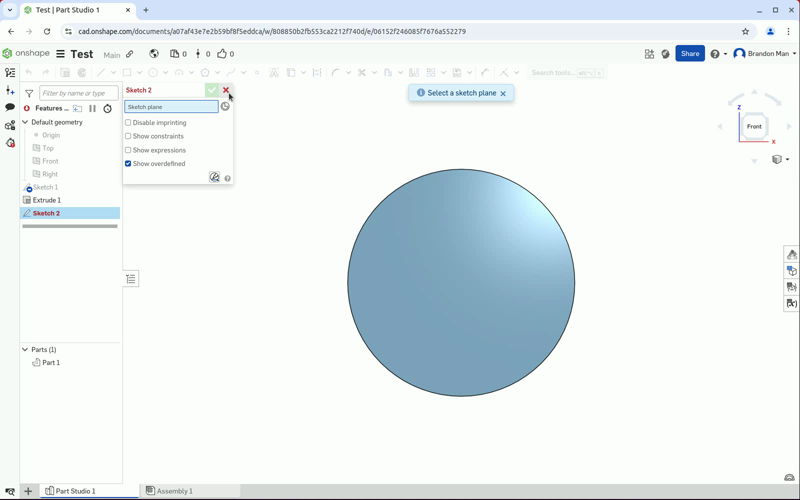
mouse_move(73, 163)
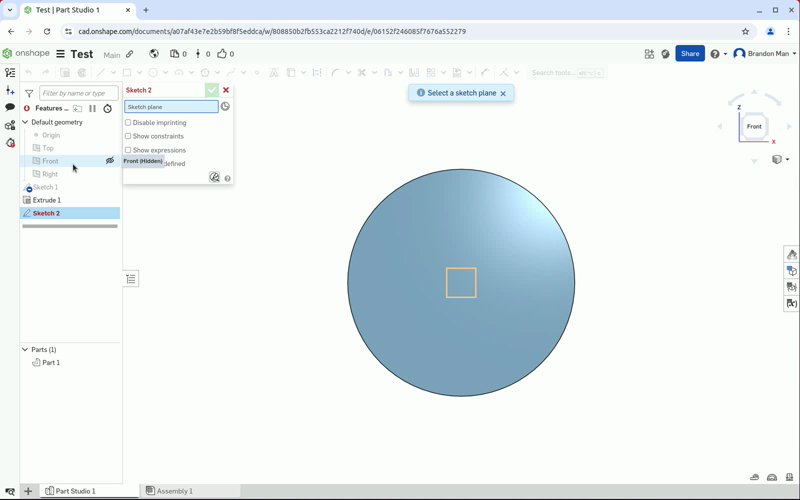
click(73, 163)
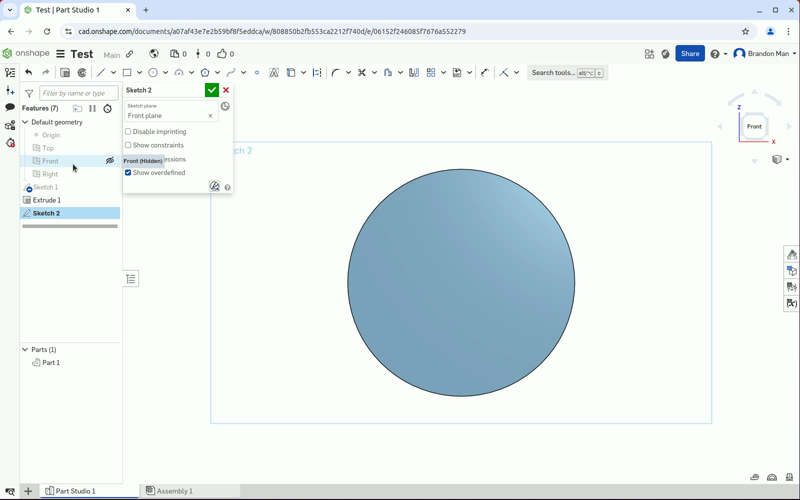
mouse_move(73, 352)
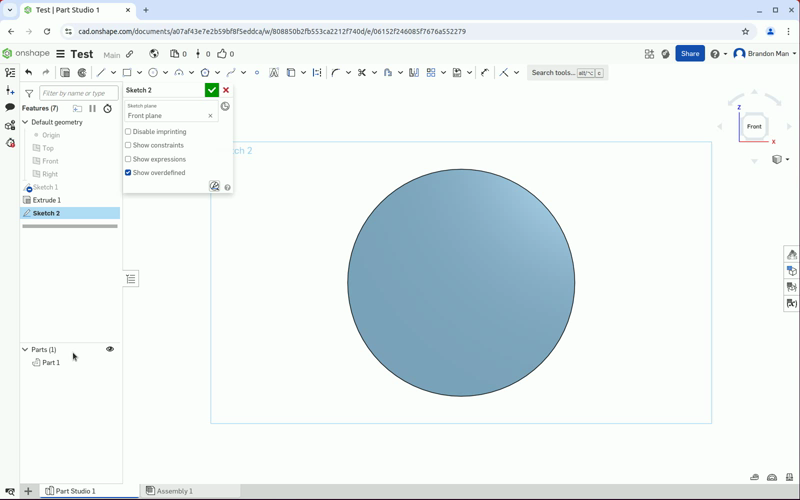
key(y)
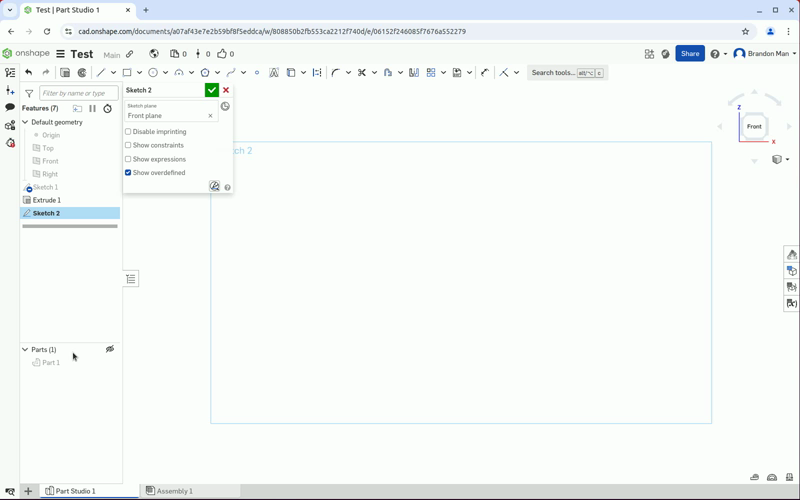
key(c)
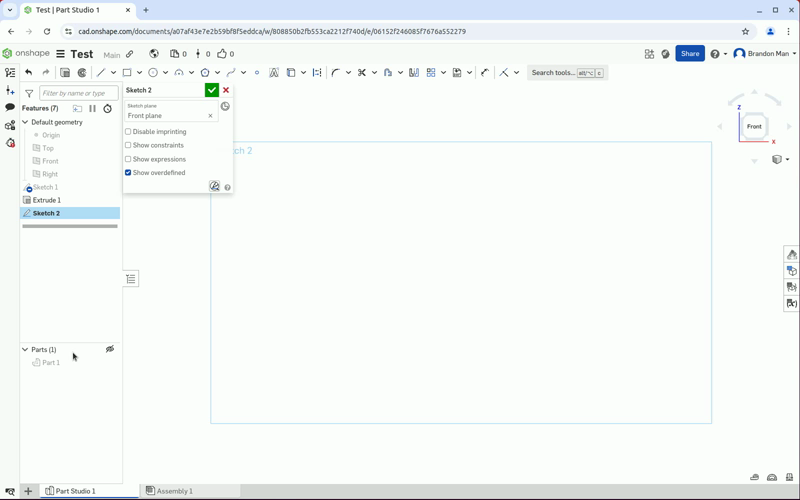
key_down(shift)
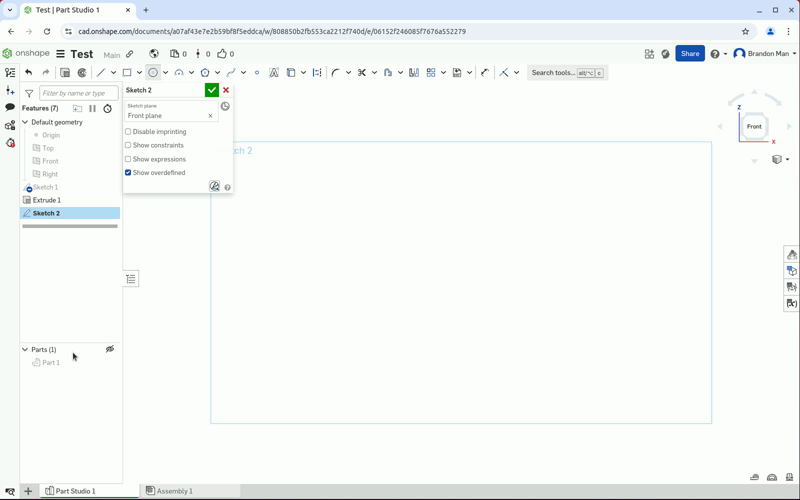
mouse_move(461, 282)
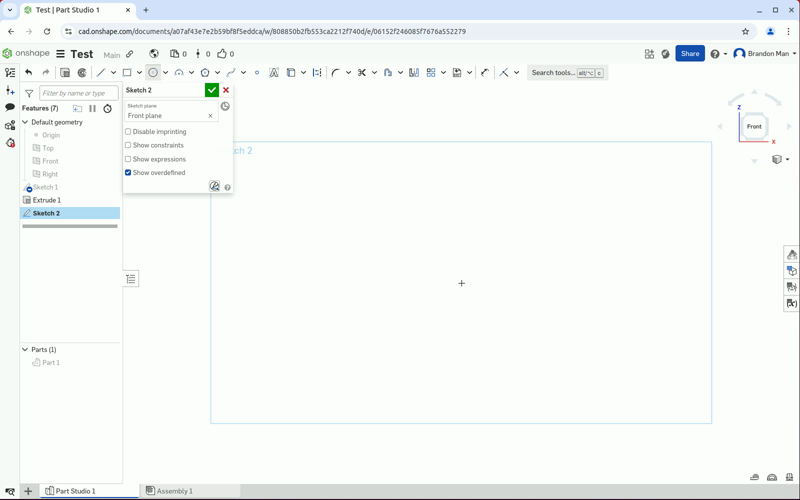
click(461, 282)
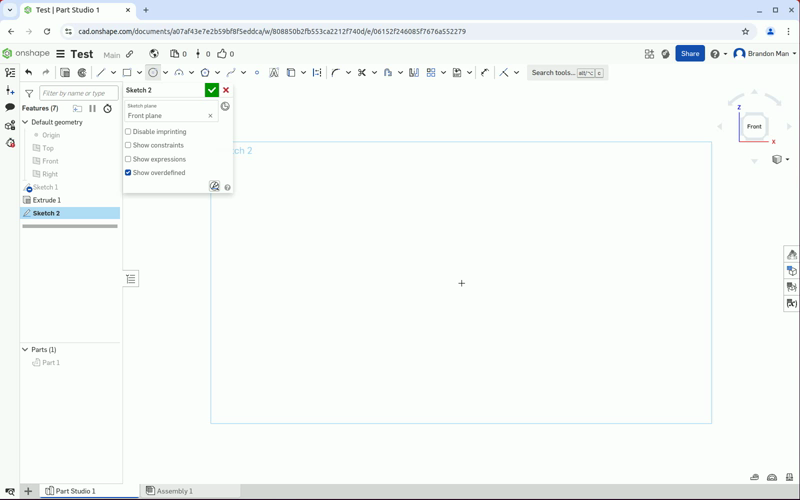
key_up(shift)
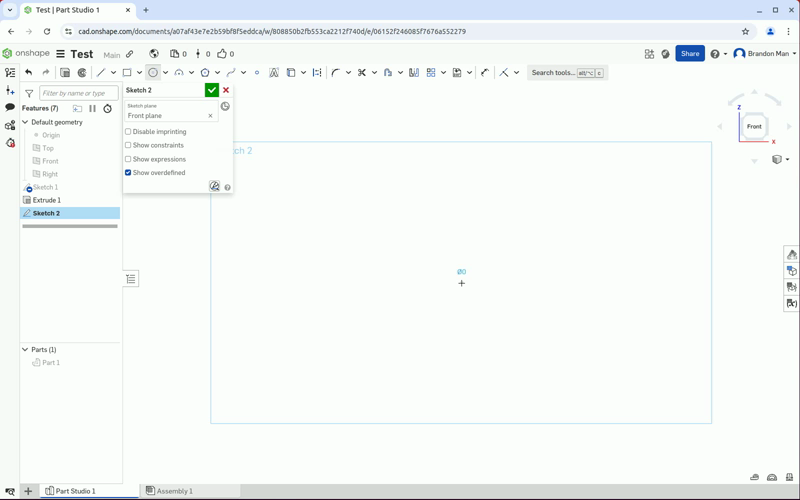
mouse_move(551, 282)
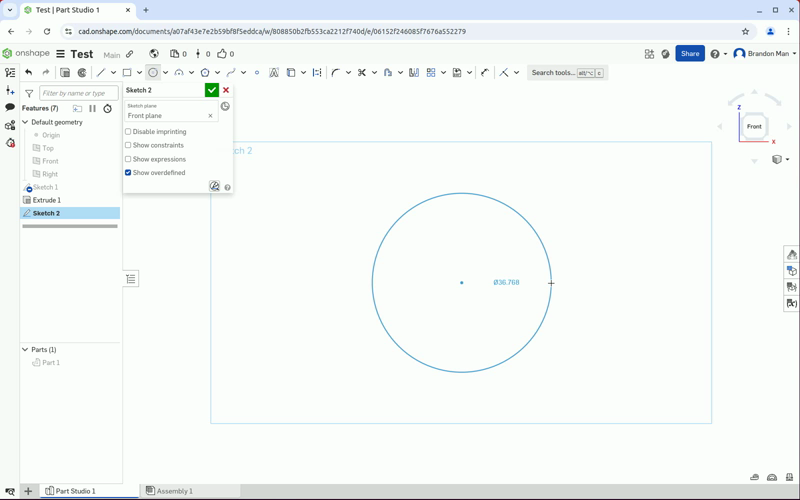
click(551, 282)
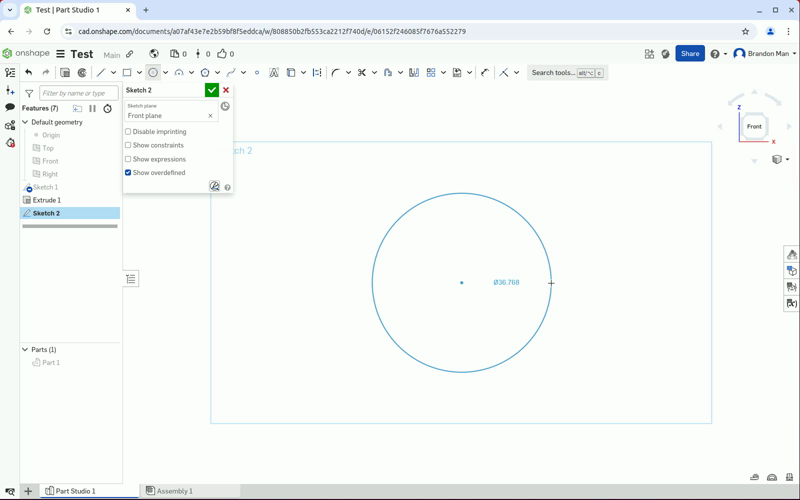
key(esc)
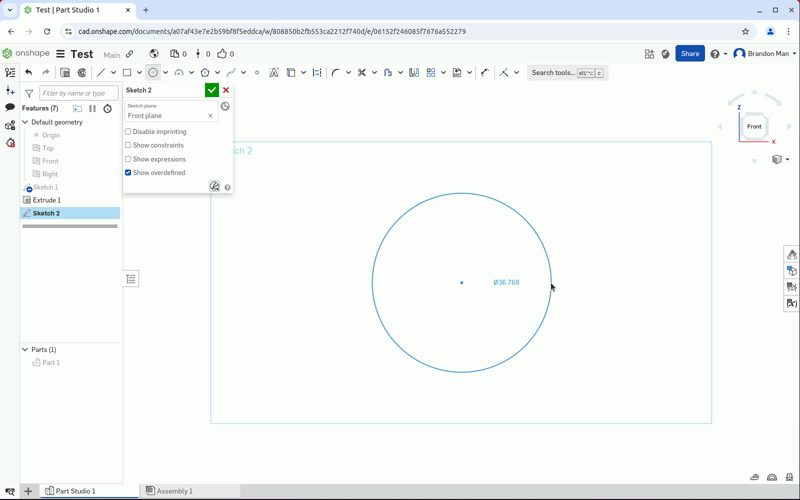
mouse_move(477, 326)
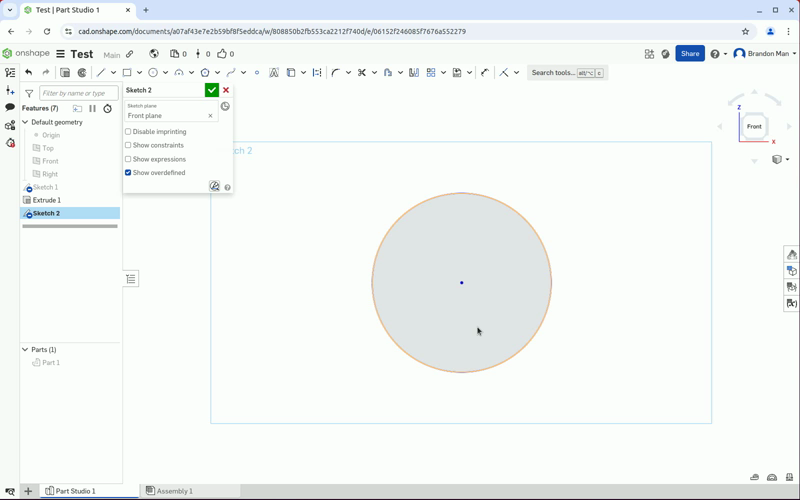
click(477, 326)
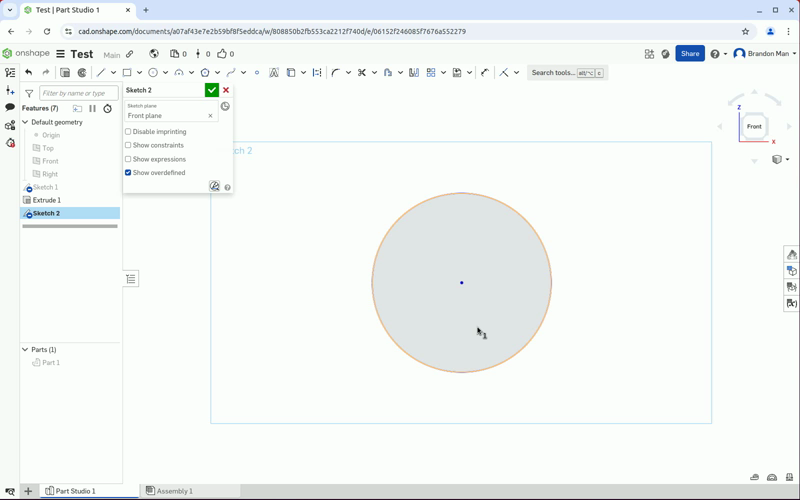
mouse_move(73, 352)
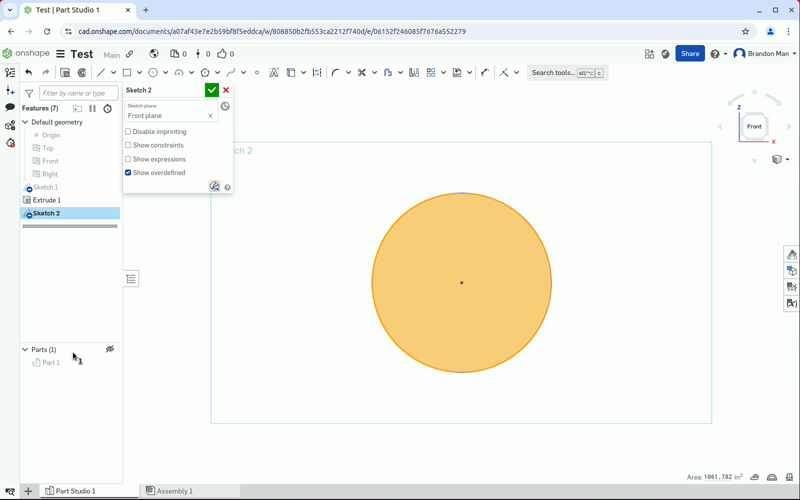
key(shift+y)
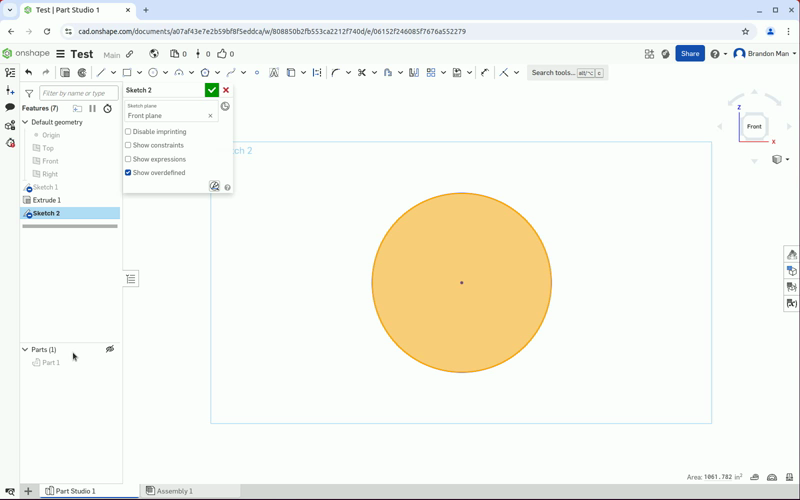
key(shift+e)
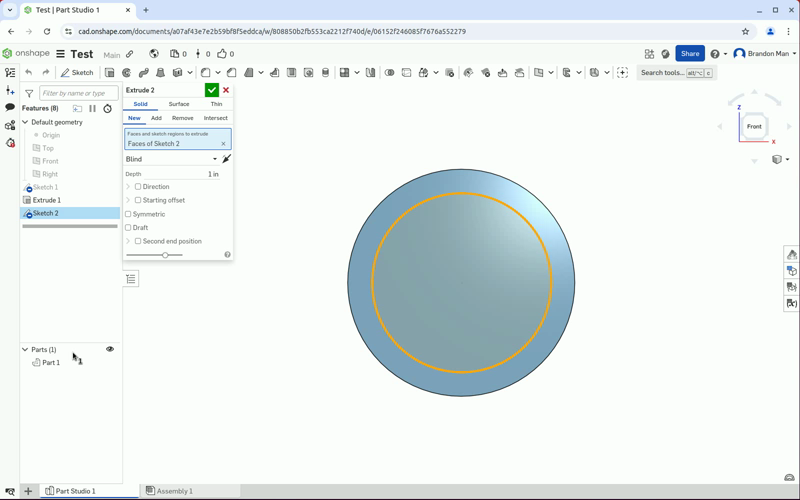
mouse_move(143, 106)
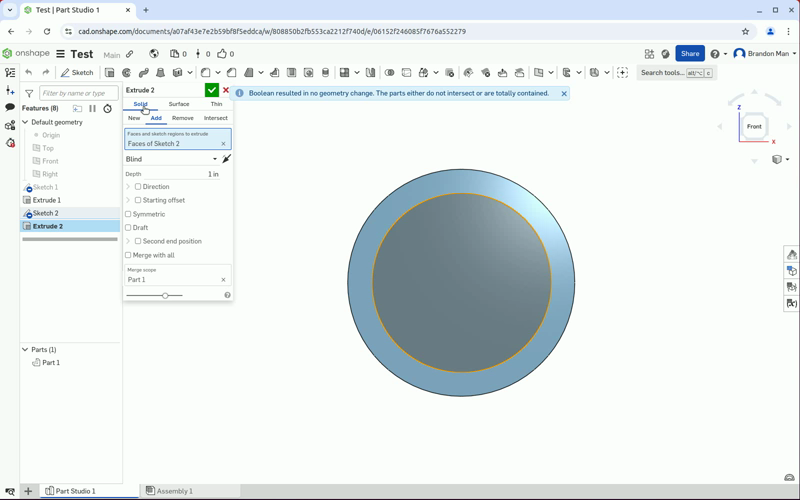
click(143, 106)
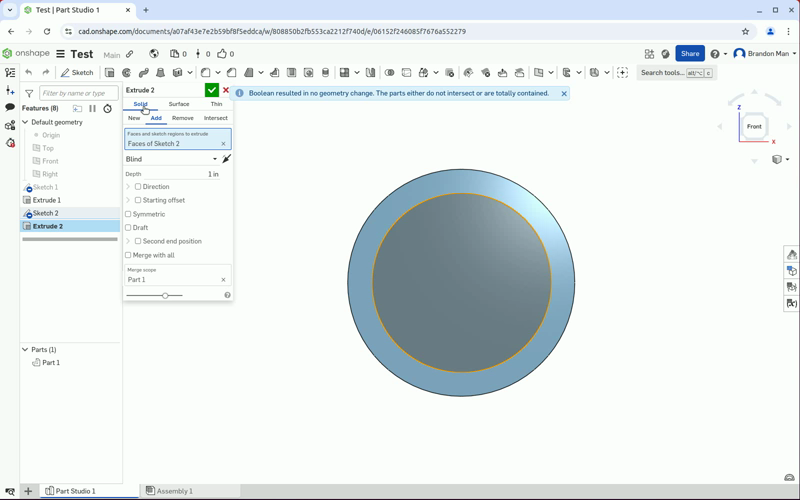
mouse_move(186, 120)
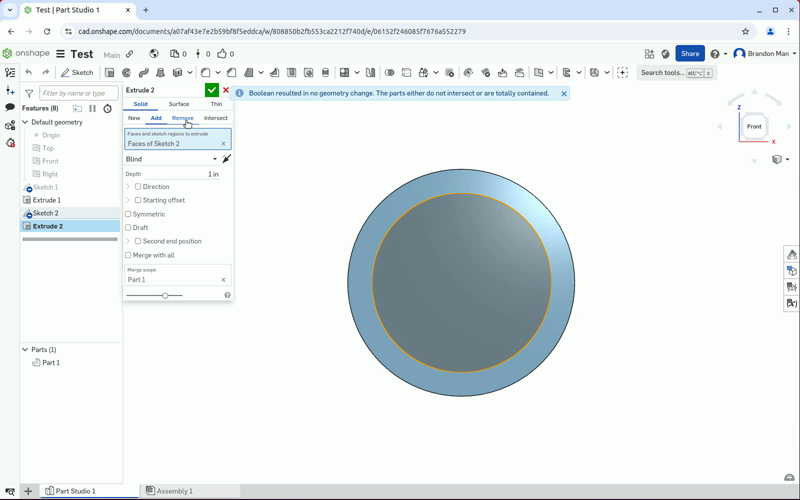
click(186, 120)
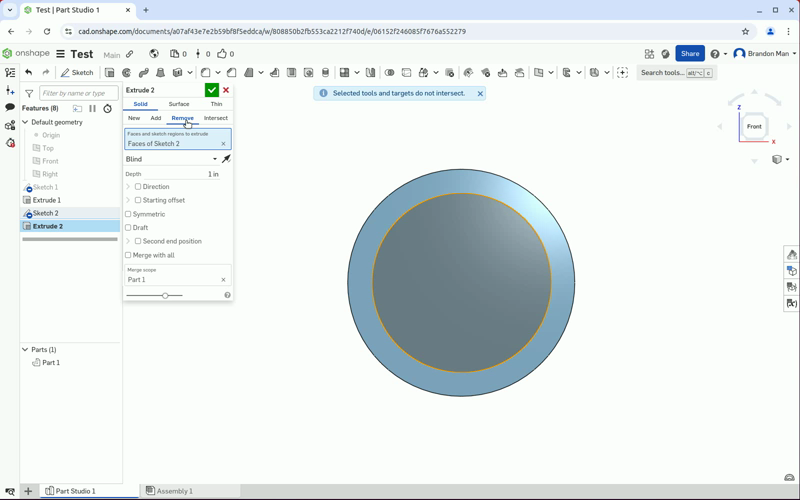
key(tab, 4)
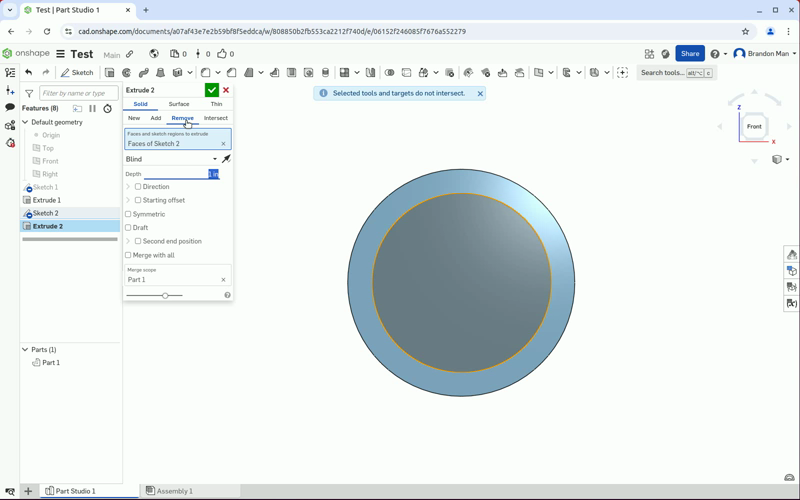
text(-30.57)
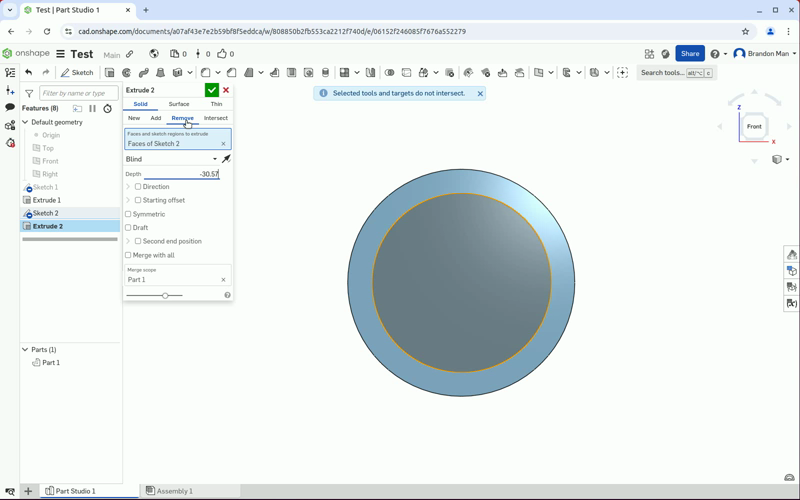
key(tab, 6)
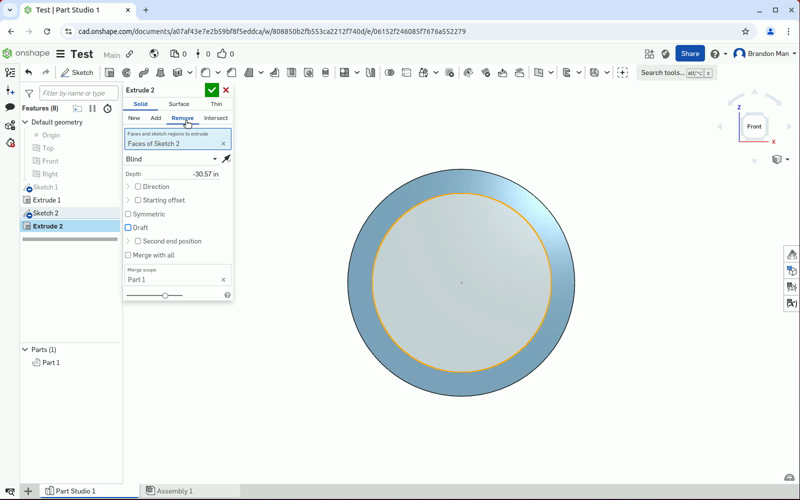
key(space)
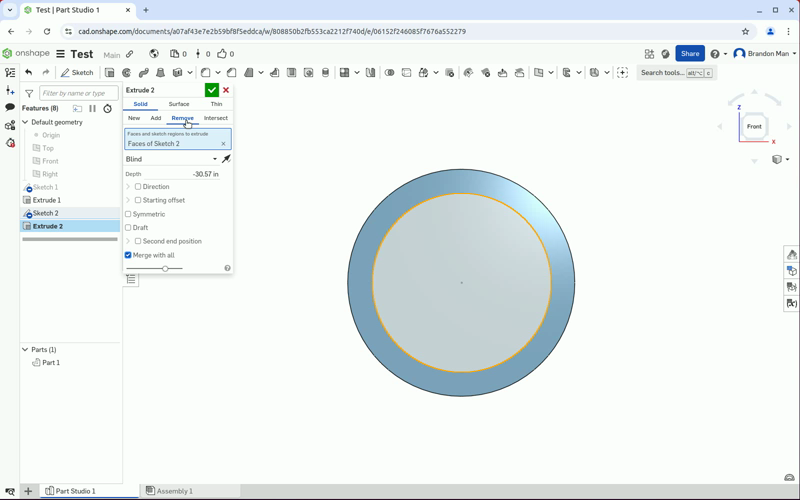
key(enter)
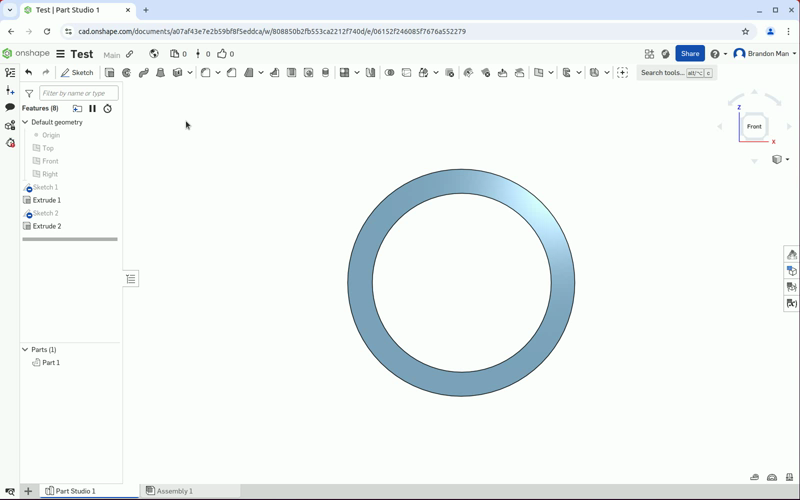
key(shift+h)
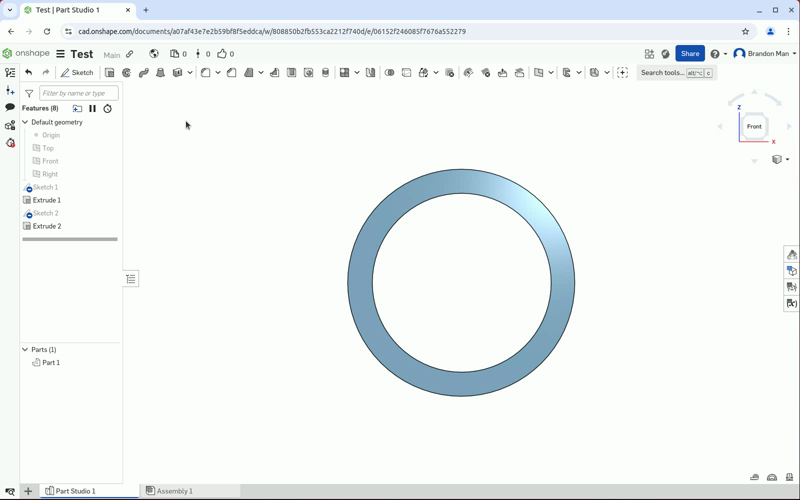
key(shift+h)
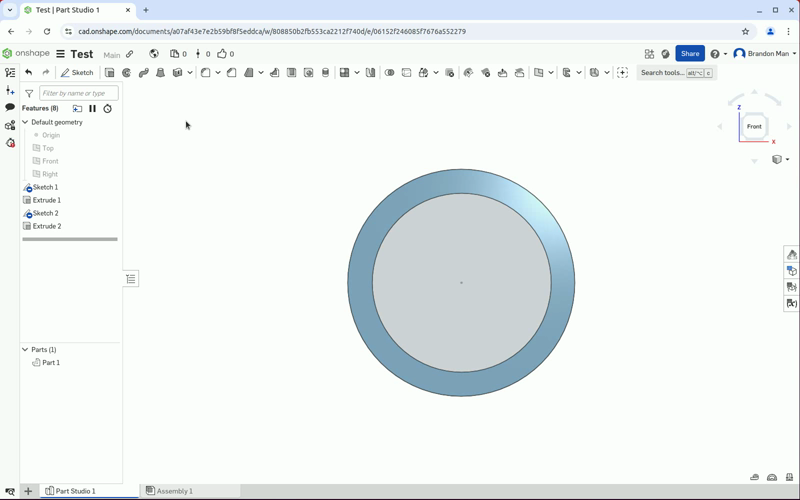
key(shift+7)
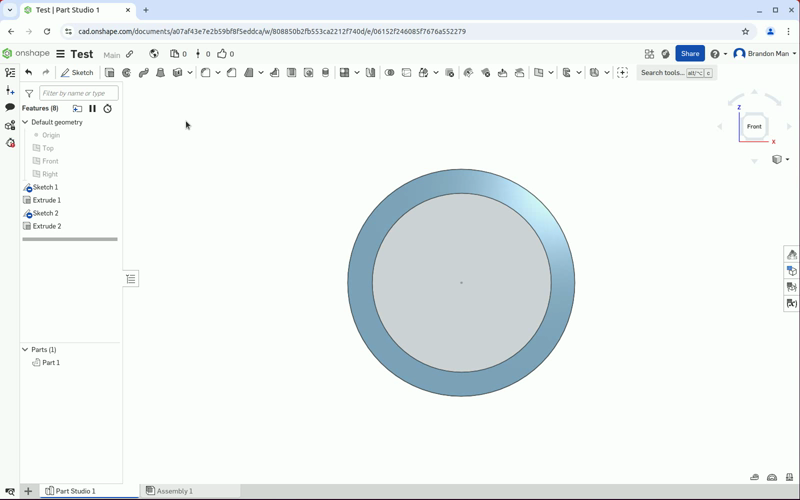
key(left, 2)
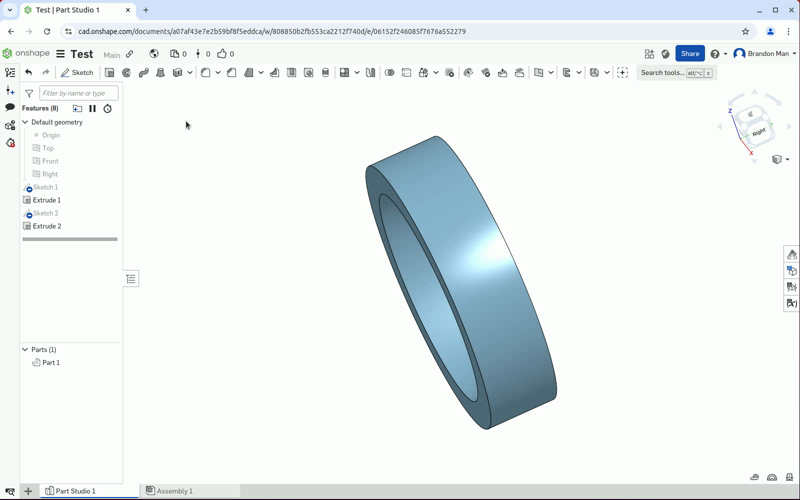
key(down, 2)
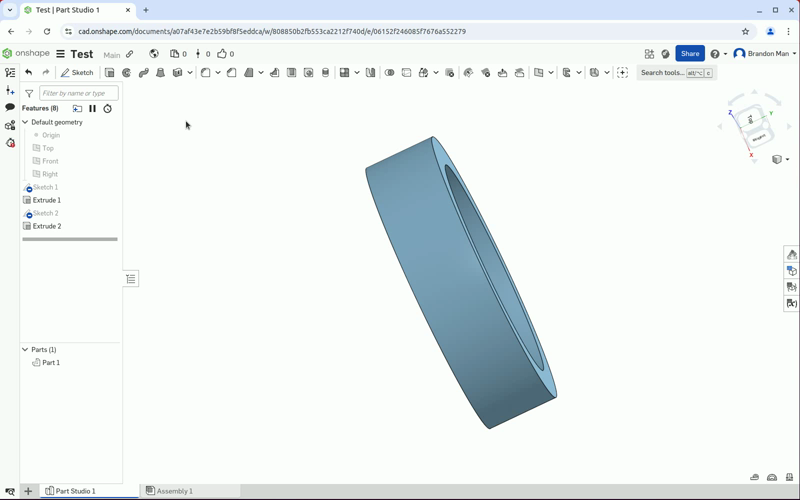
key(up, 2)
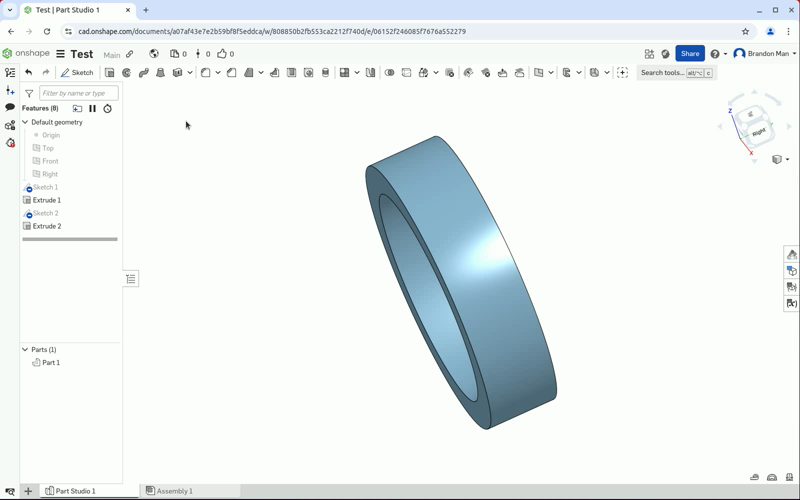
key(right, 2)
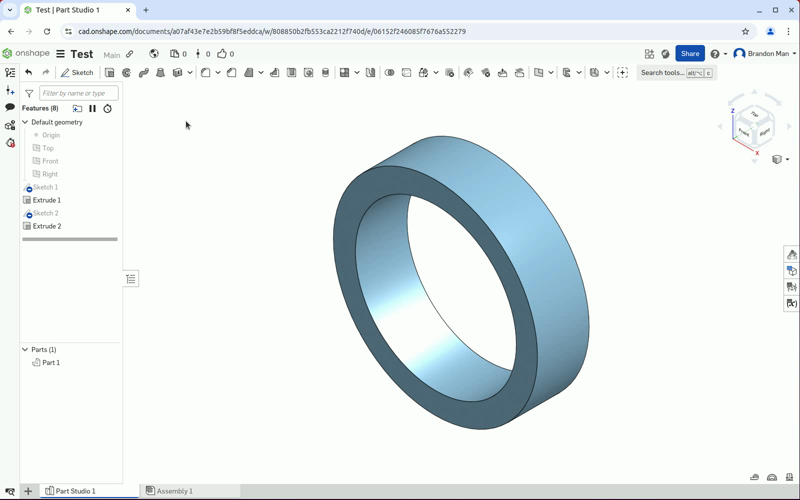
mouse_move(73, 189)
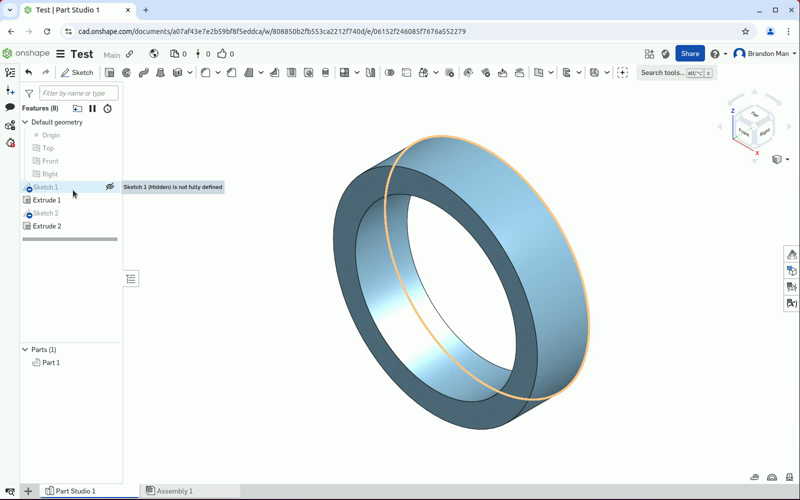
click(73, 189)